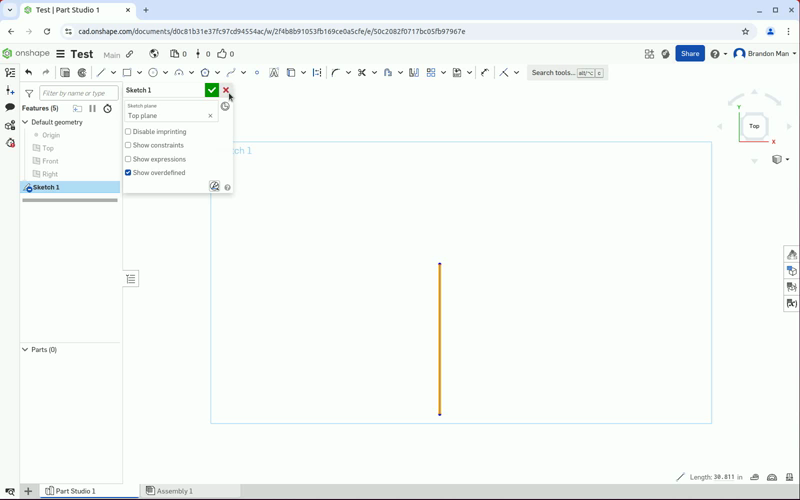
key(shift+h)
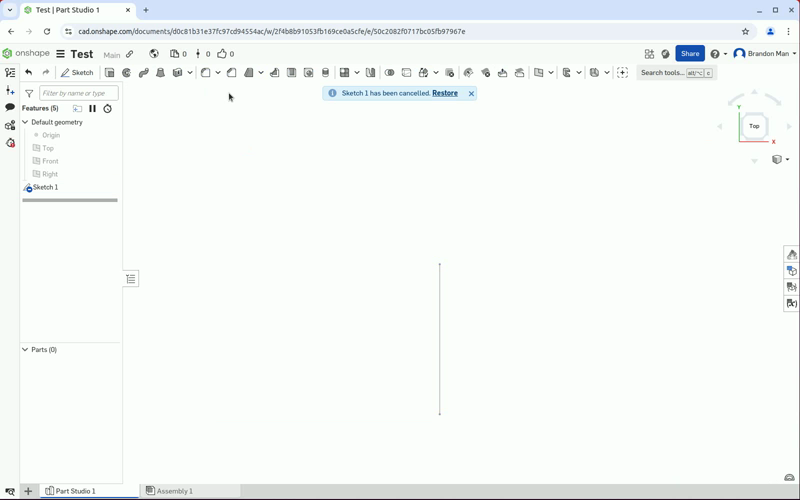
key(shift+s)
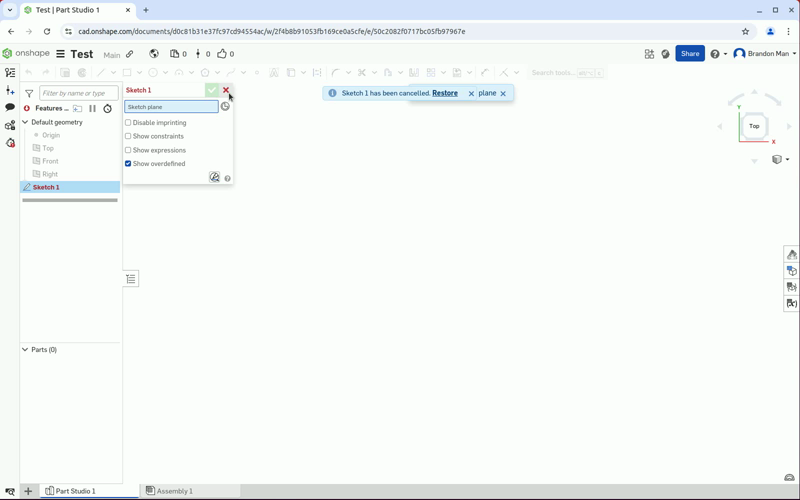
mouse_move(73, 150)
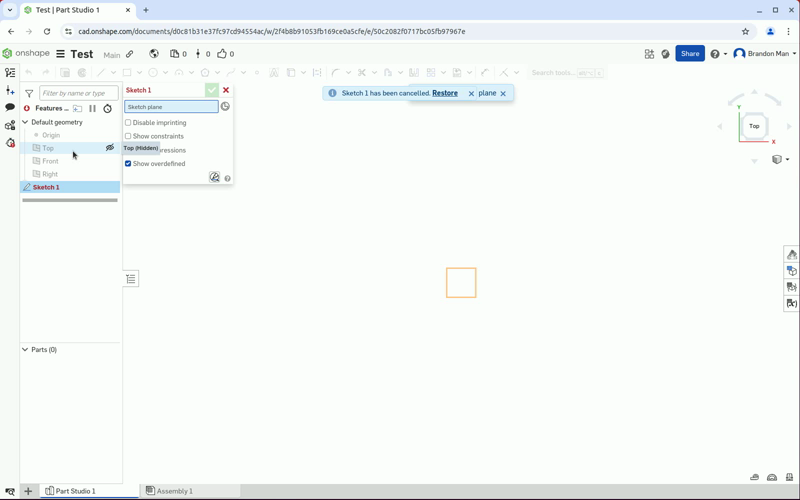
click(73, 150)
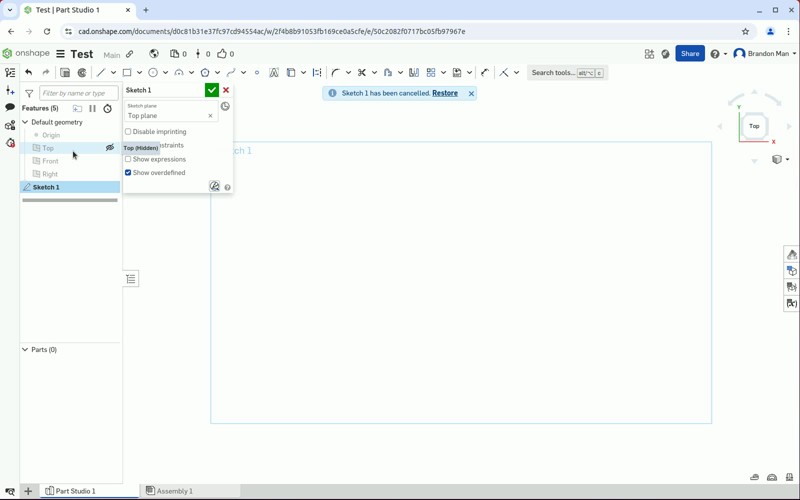
mouse_move(73, 352)
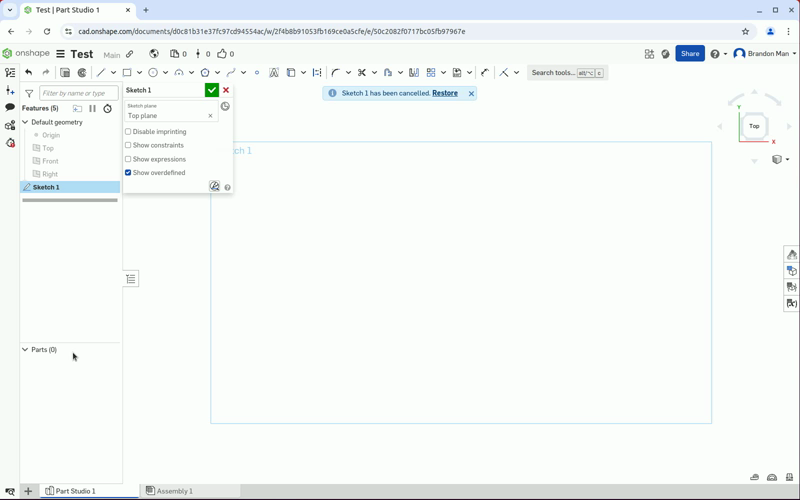
key(y)
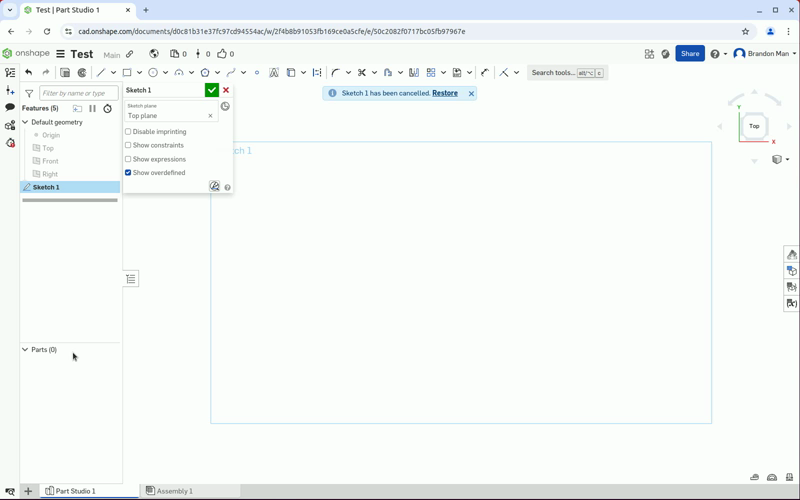
key(c)
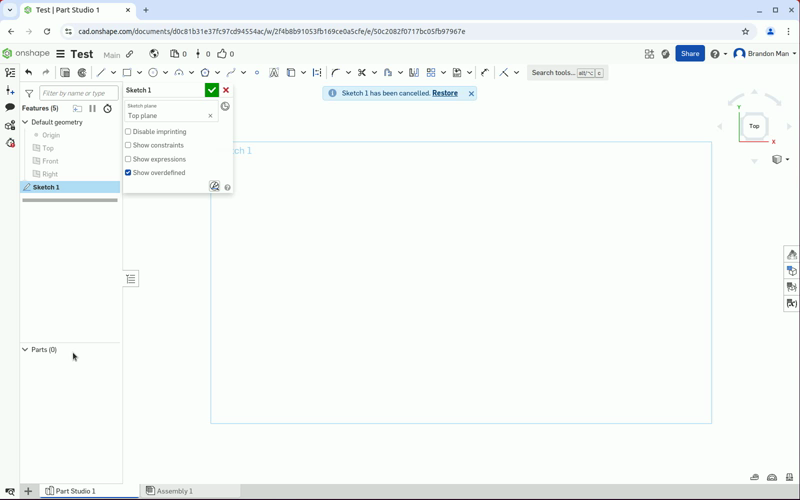
key_down(shift)
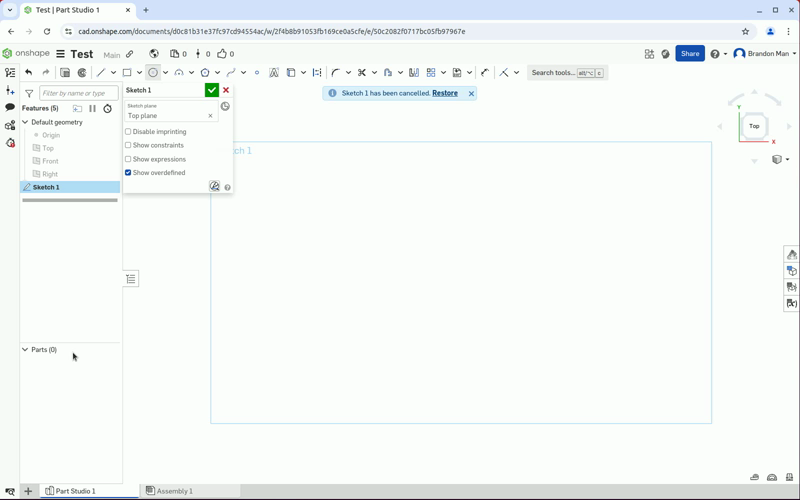
mouse_move(461, 282)
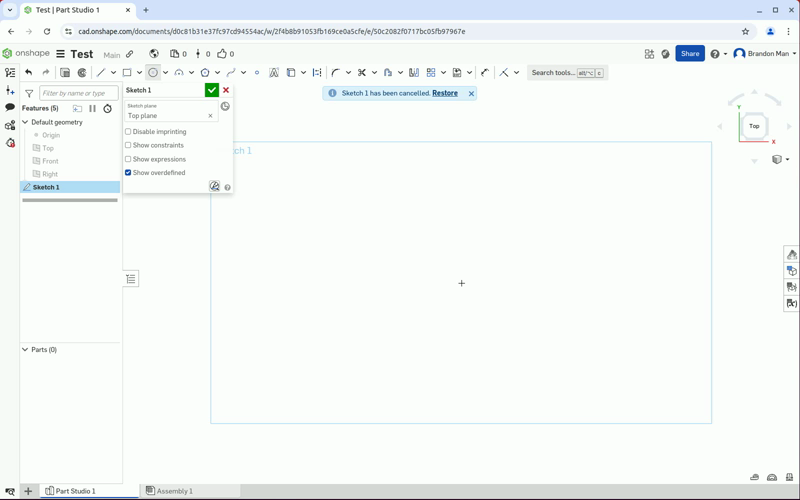
click(461, 282)
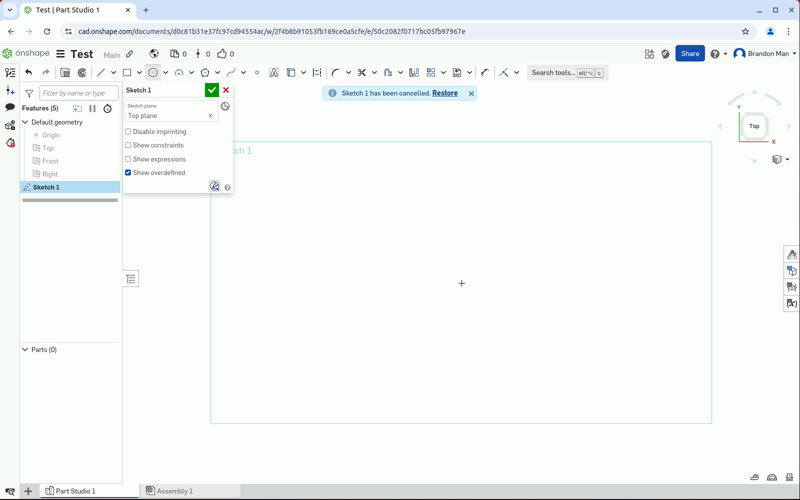
key_up(shift)
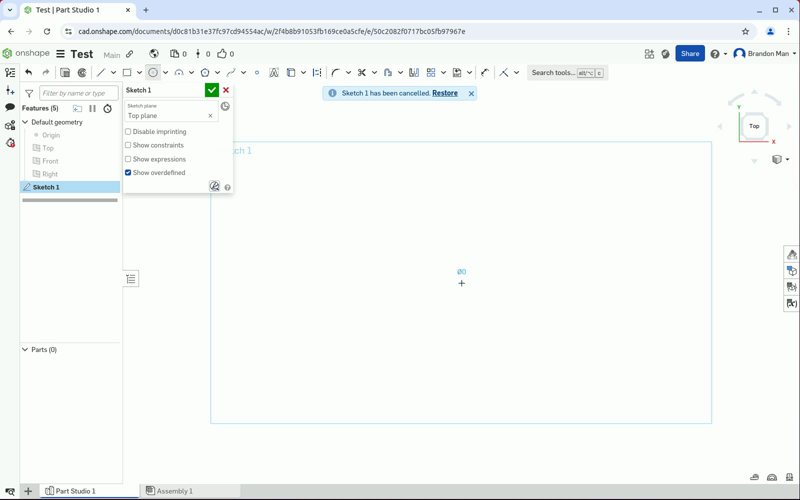
mouse_move(559, 282)
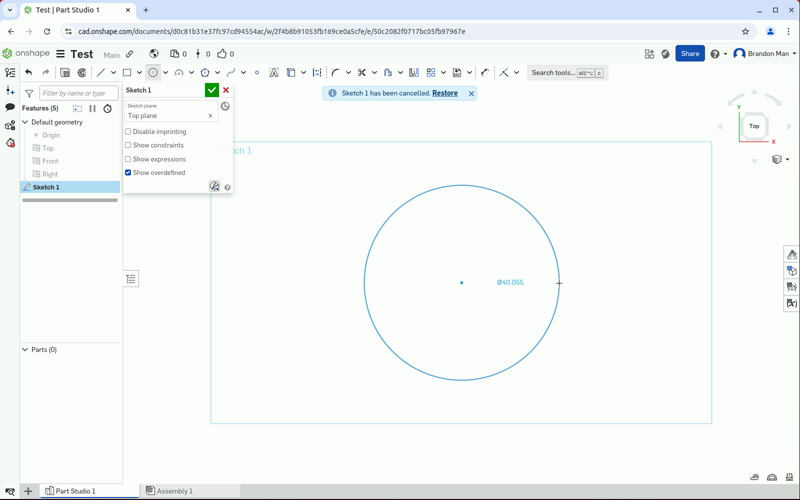
click(559, 282)
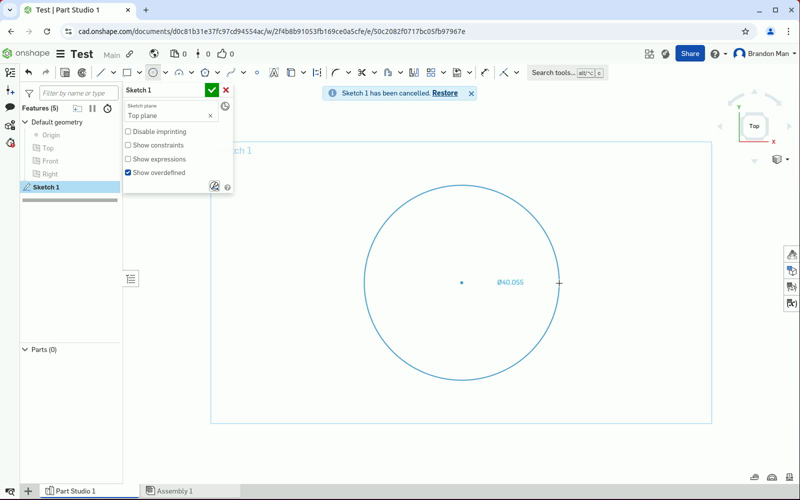
key(esc)
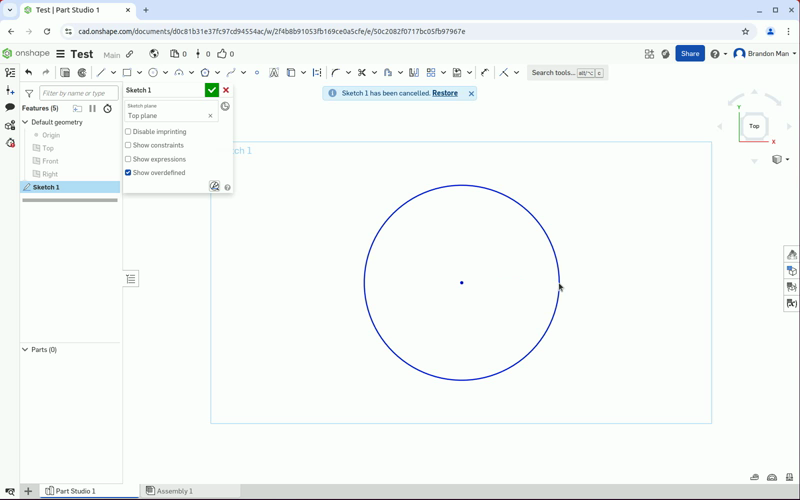
mouse_move(419, 298)
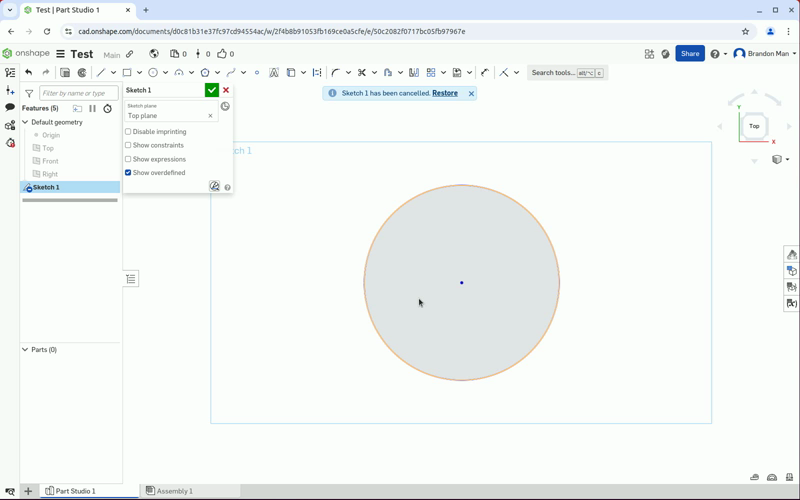
click(419, 298)
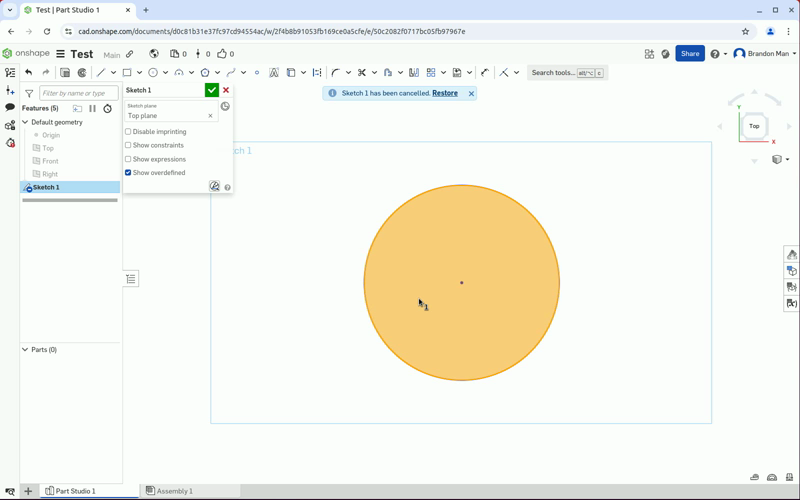
mouse_move(73, 352)
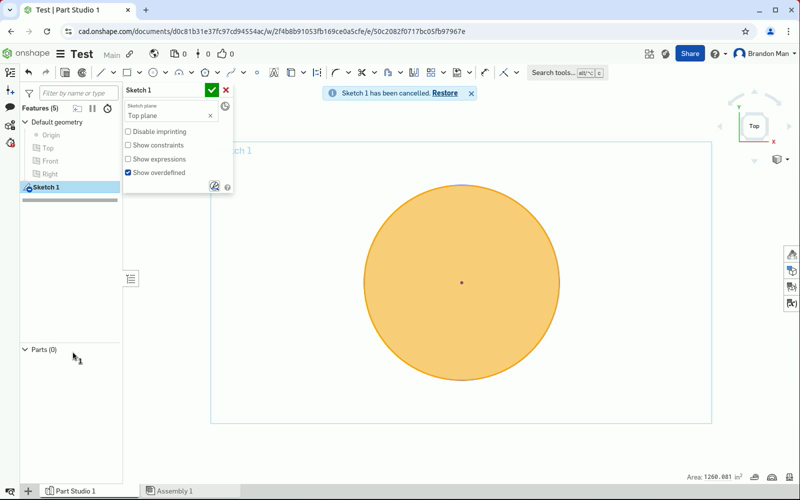
key(shift+y)
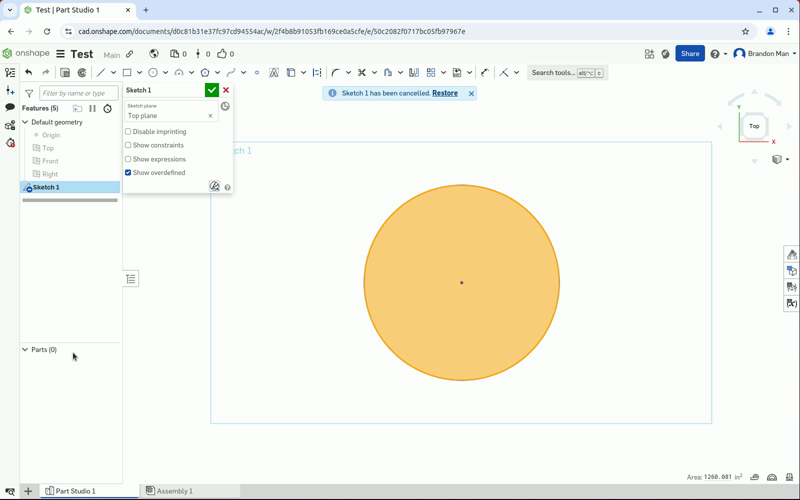
key(shift+e)
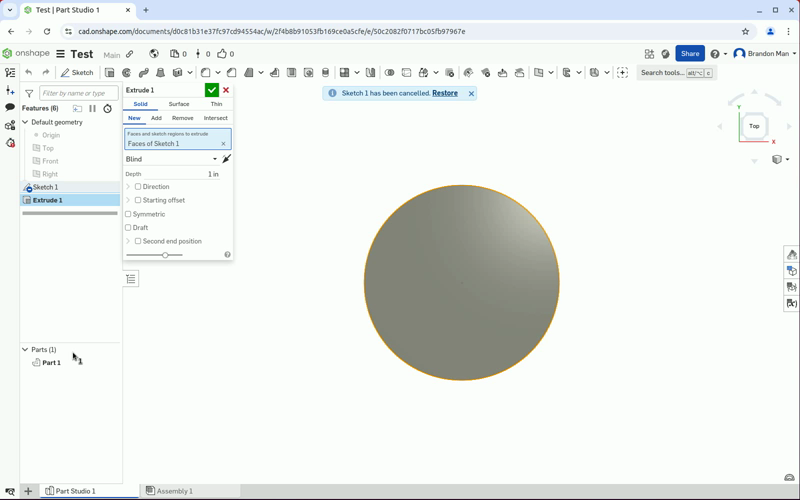
mouse_move(143, 106)
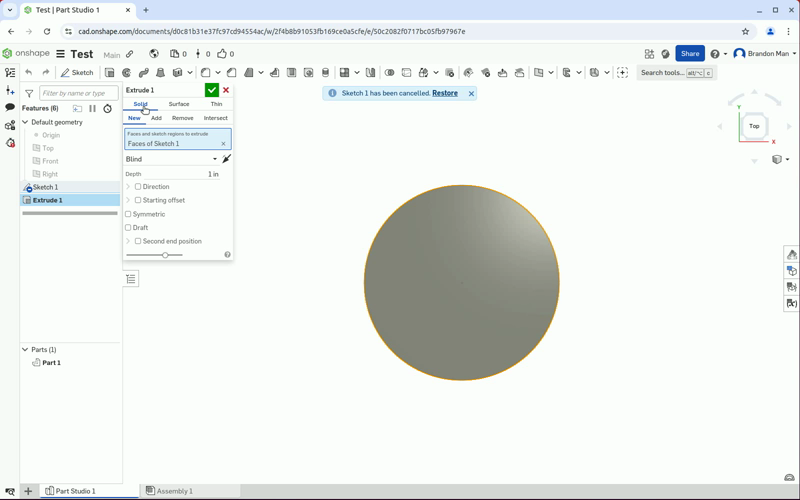
click(143, 106)
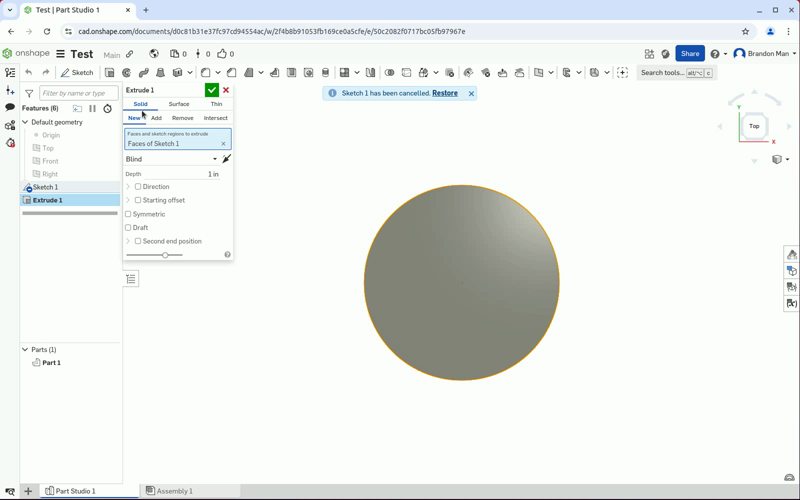
mouse_move(137, 120)
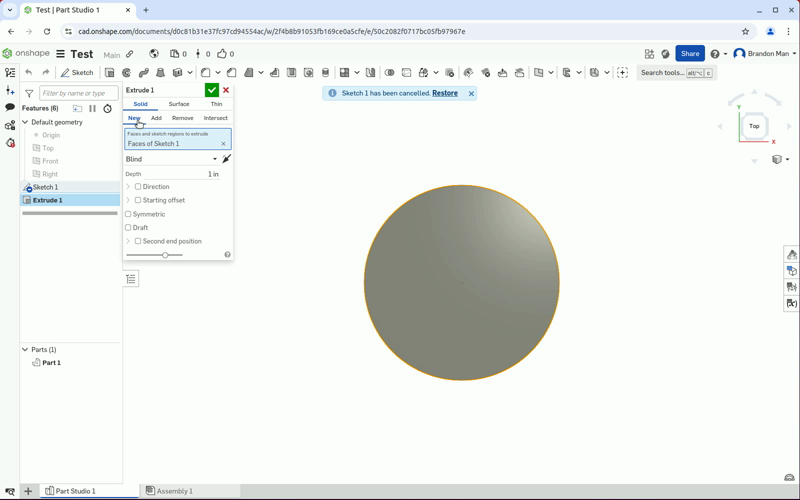
click(137, 120)
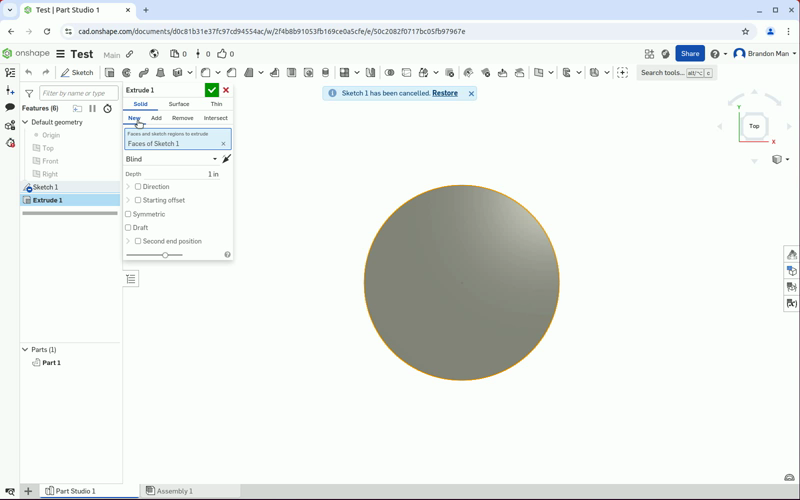
key(tab, 4)
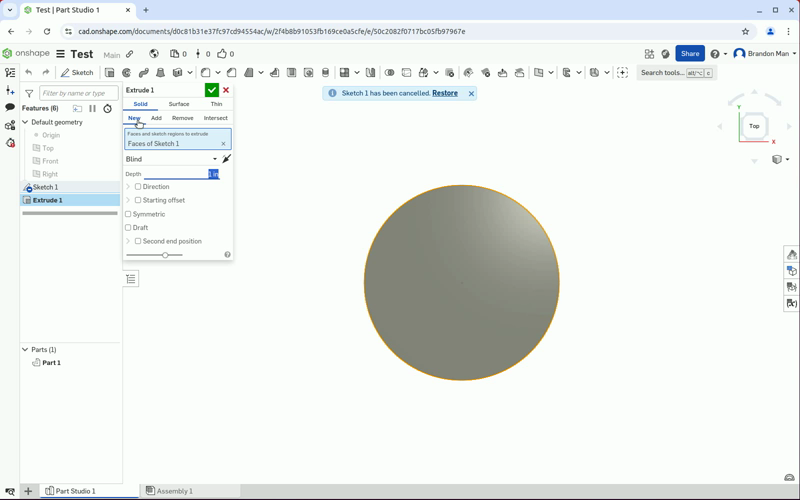
text(22.627)
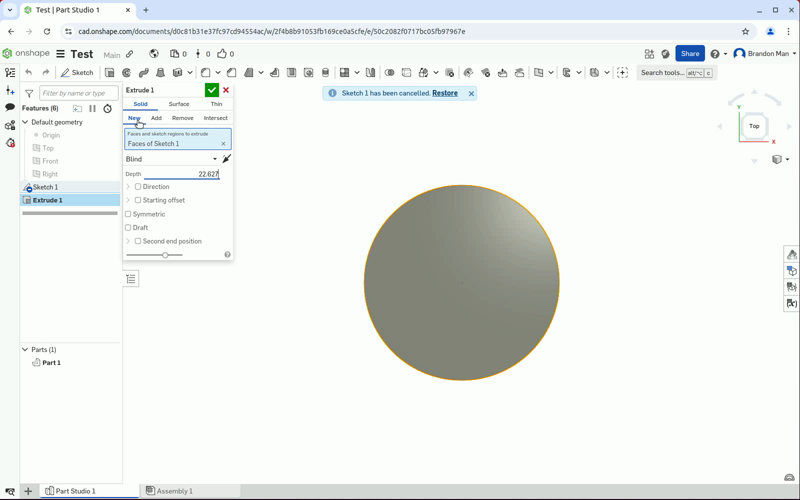
key(enter)
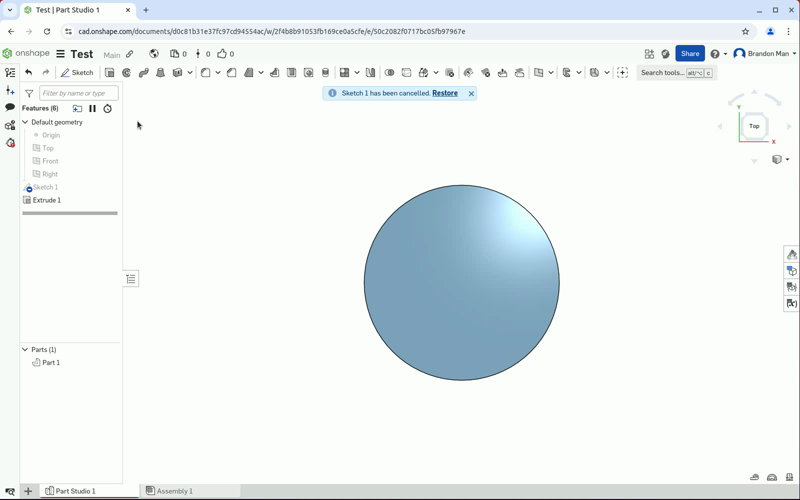
key(shift+h)
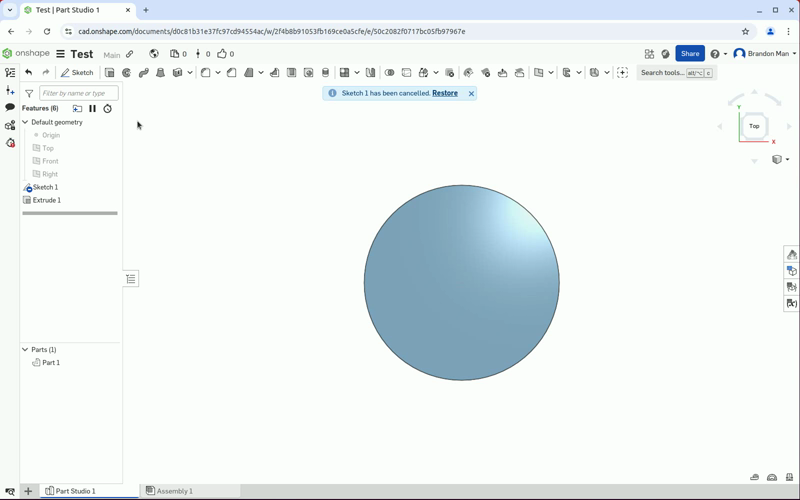
key(shift+h)
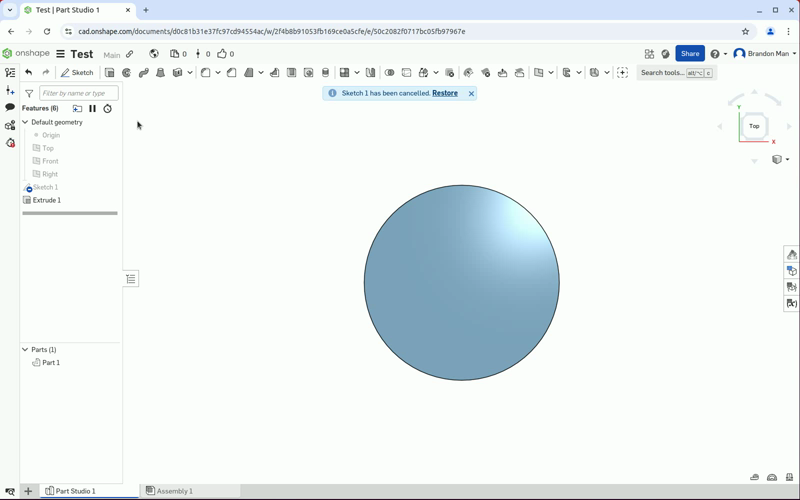
mouse_move(73, 189)
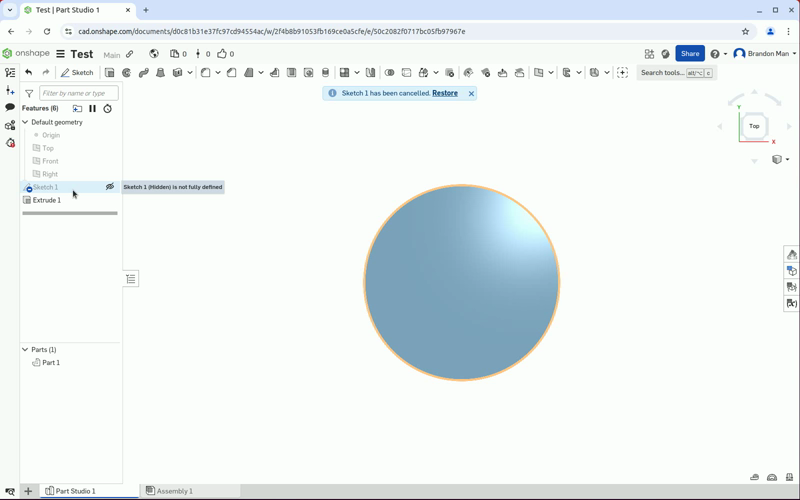
click(73, 189)
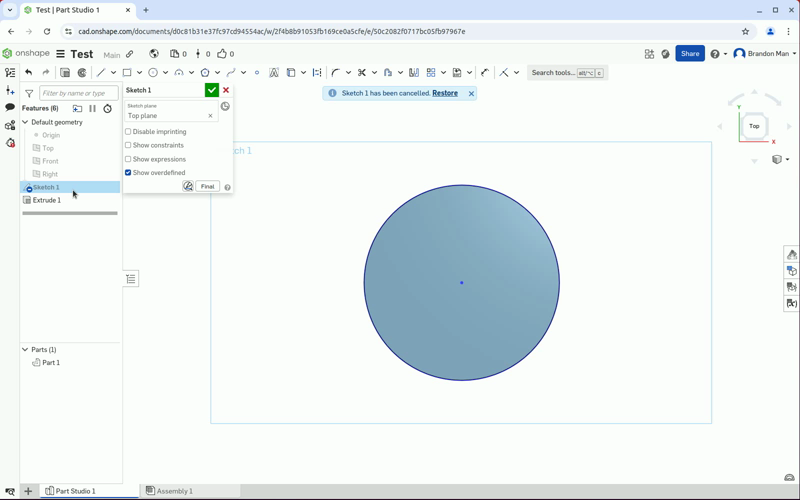
mouse_move(229, 92)
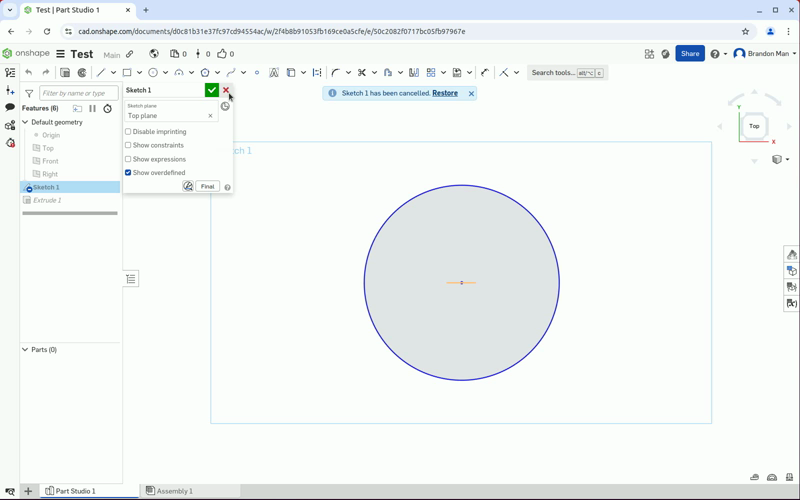
click(229, 92)
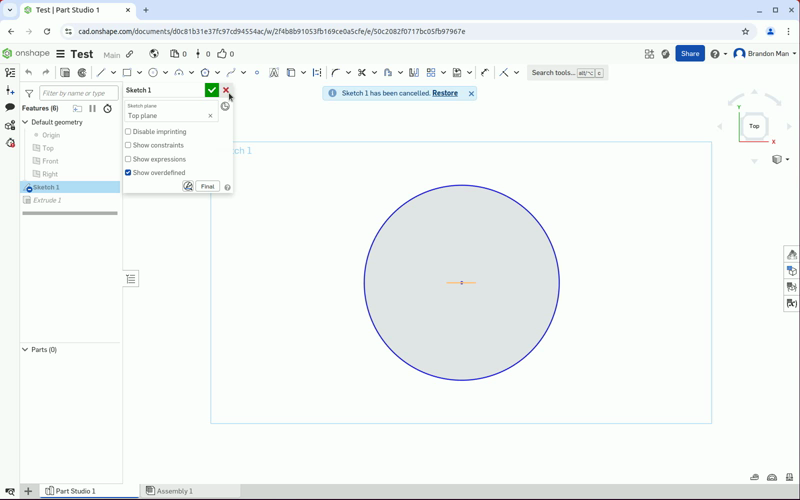
key(shift+s)
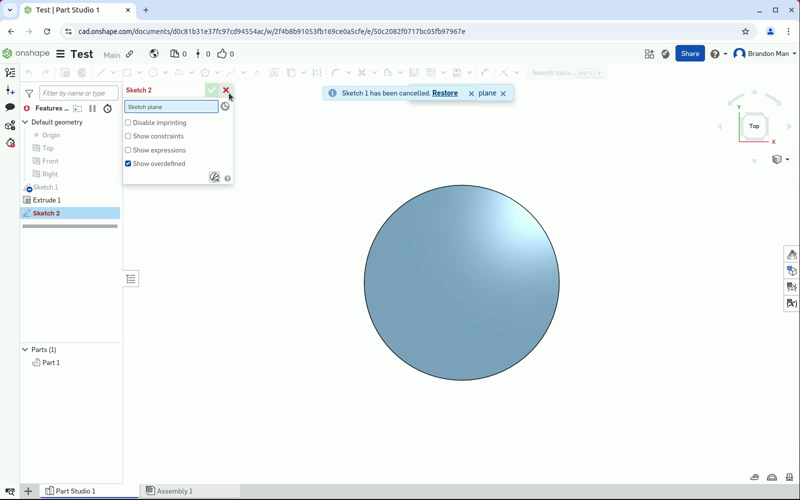
mouse_move(73, 150)
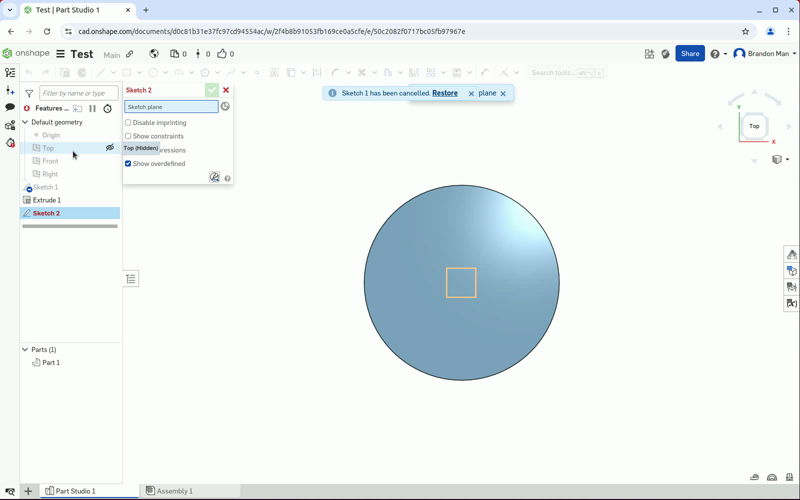
click(73, 150)
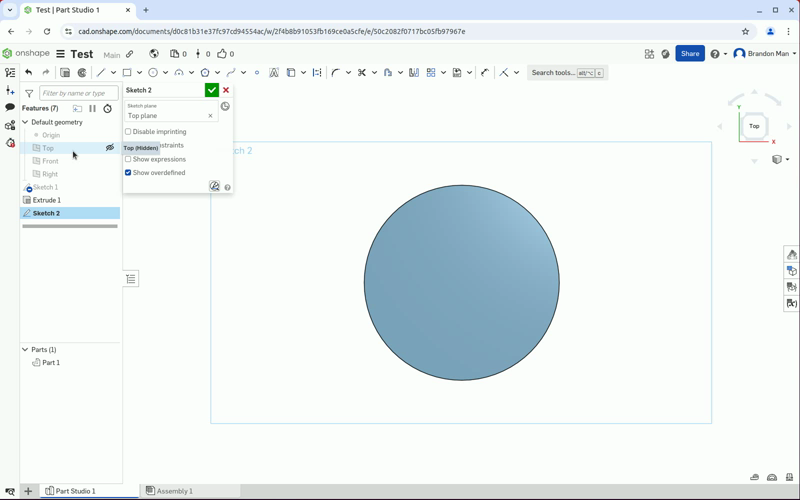
mouse_move(73, 352)
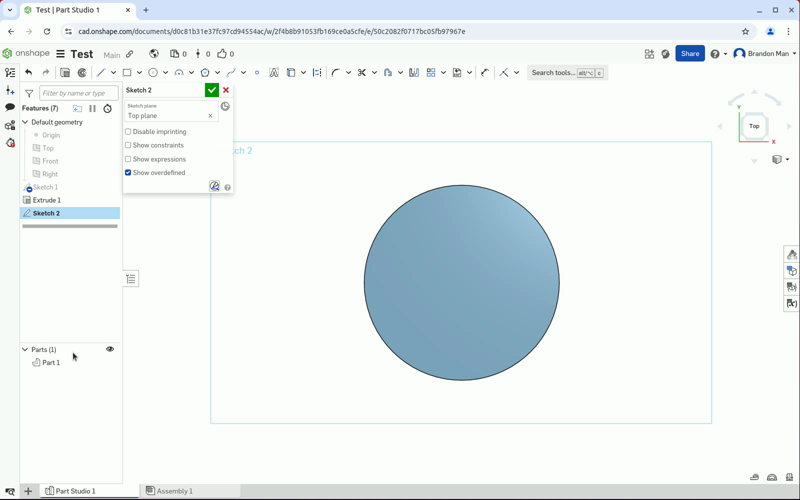
key(y)
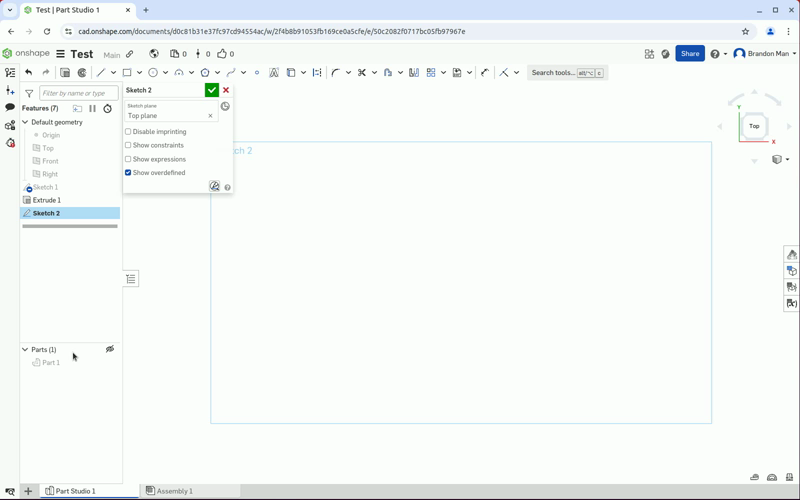
key(c)
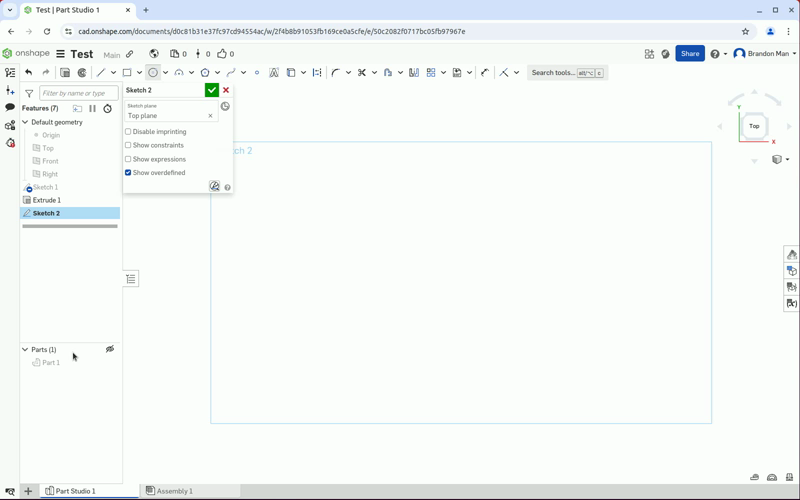
key_down(shift)
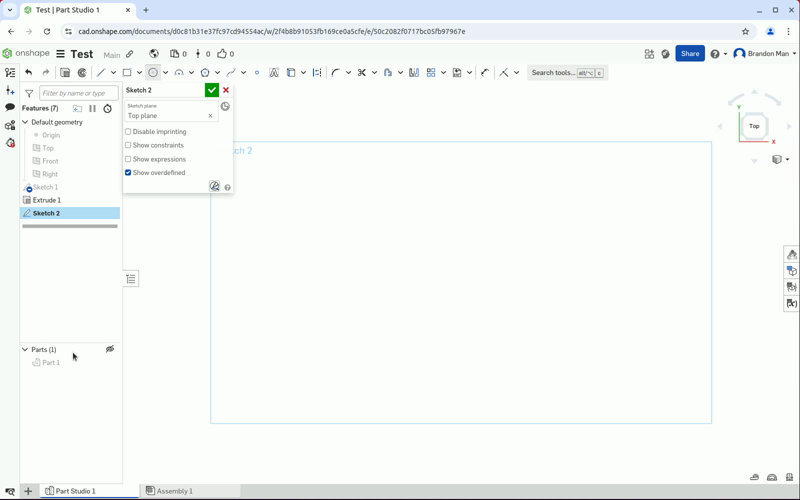
mouse_move(461, 282)
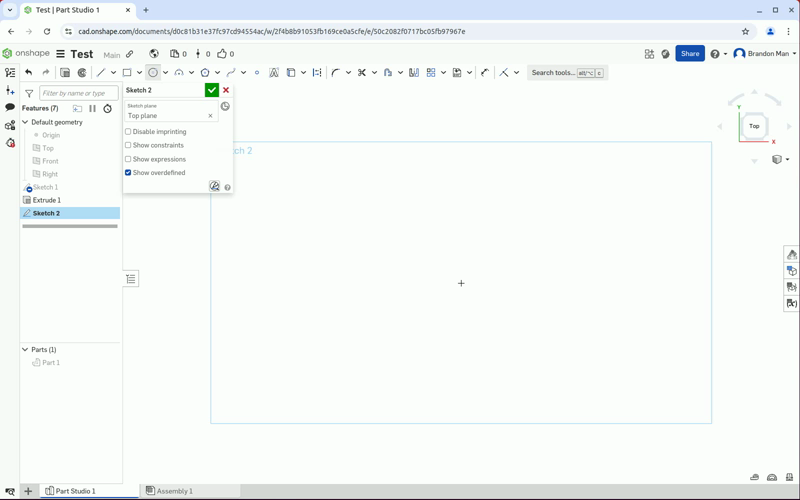
click(461, 282)
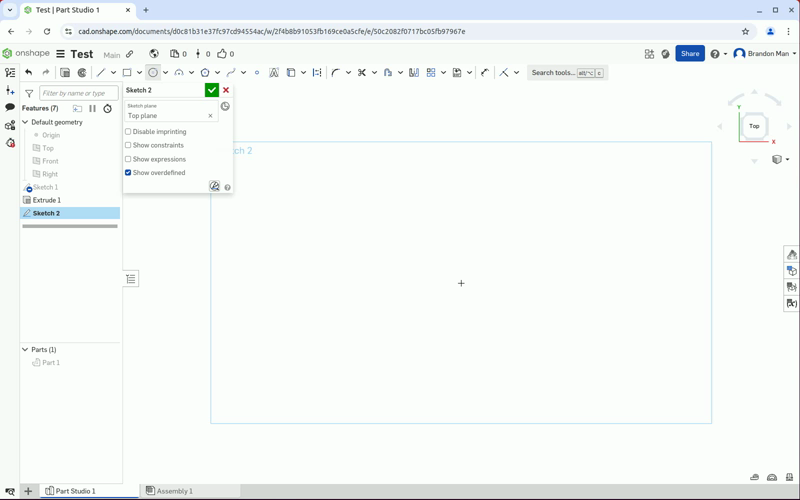
key_up(shift)
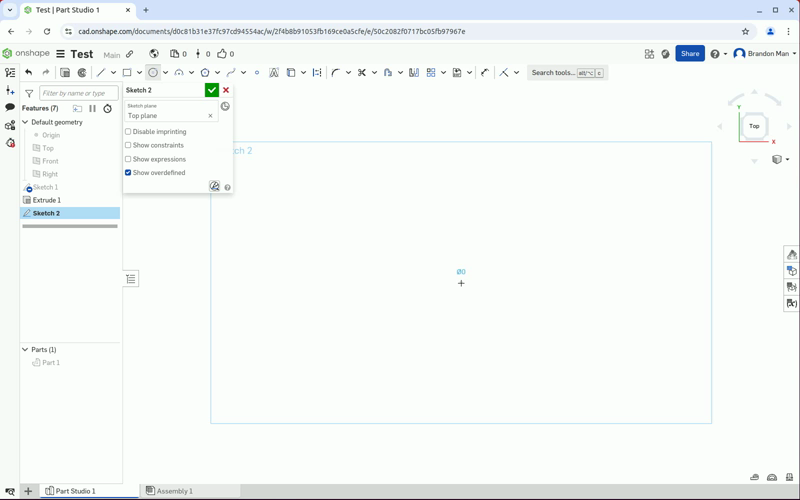
mouse_move(574, 282)
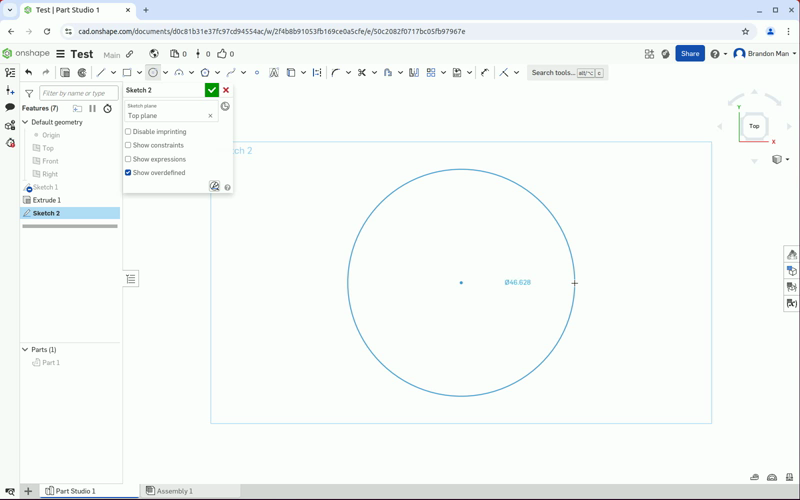
click(574, 282)
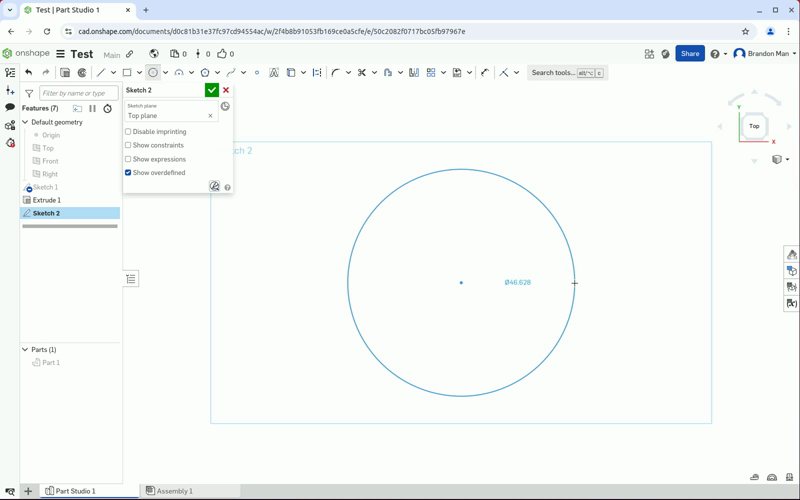
key(esc)
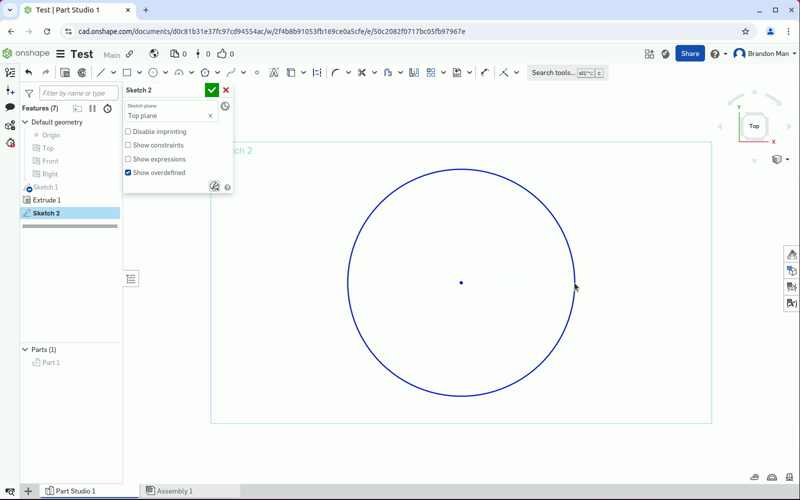
key(c)
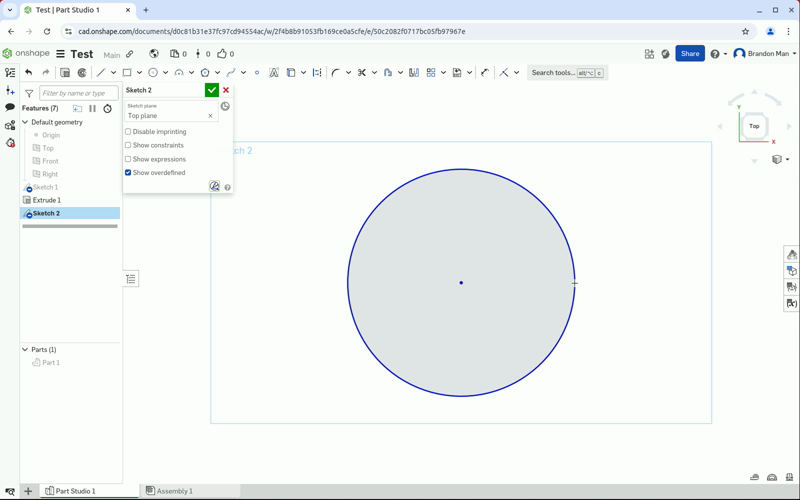
key_down(shift)
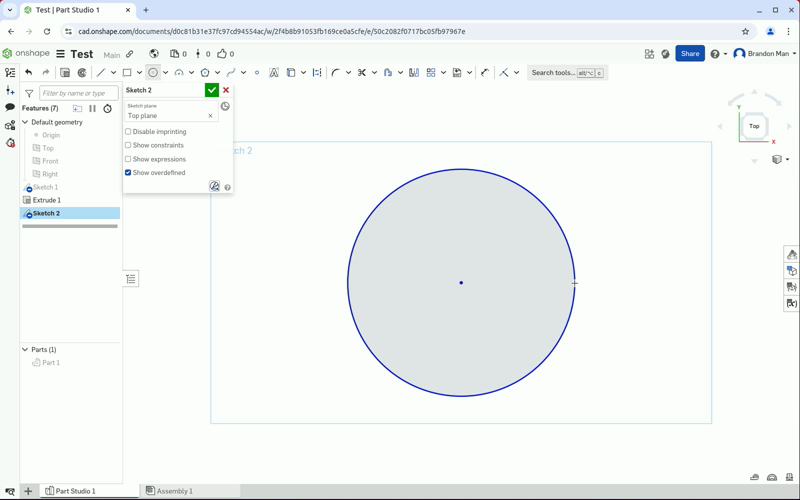
mouse_move(461, 282)
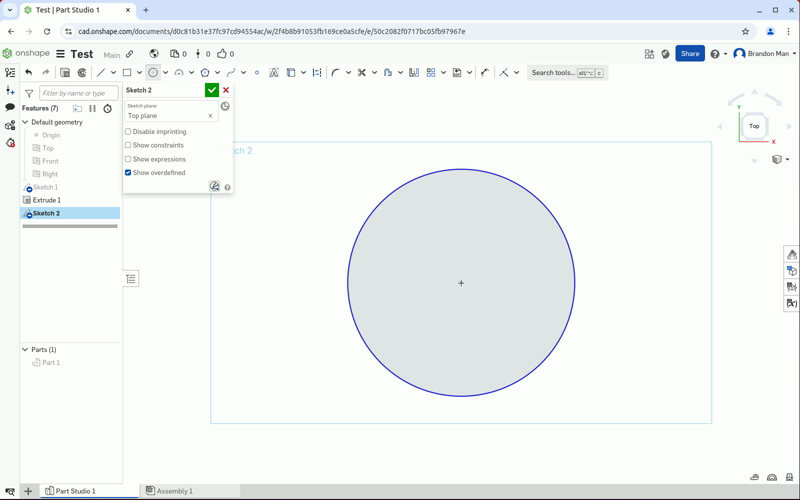
click(461, 282)
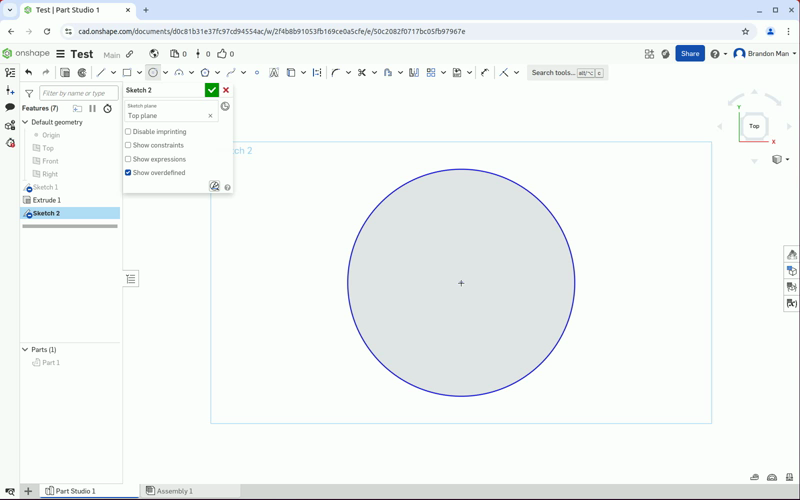
key_up(shift)
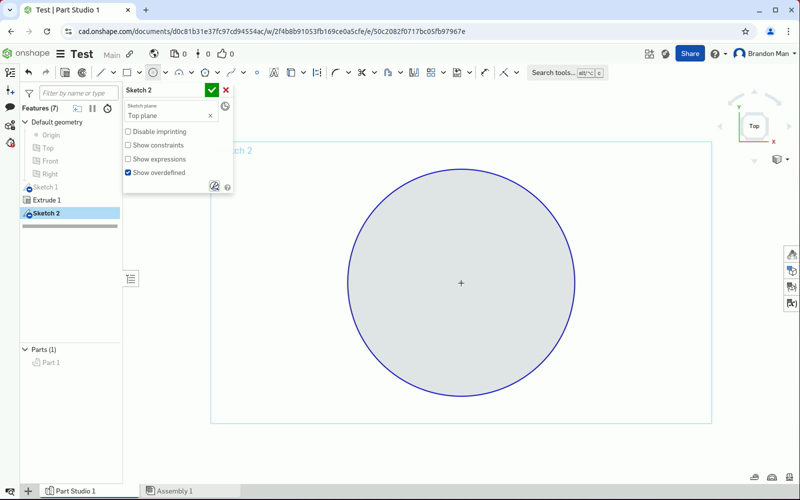
mouse_move(558, 282)
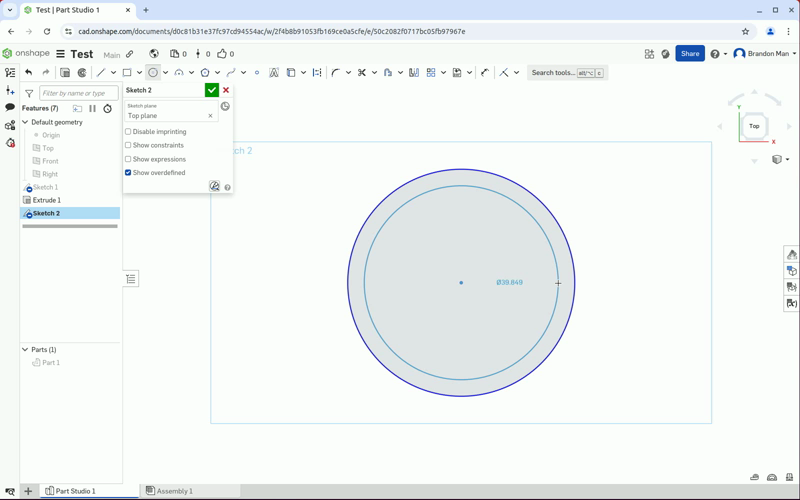
click(558, 282)
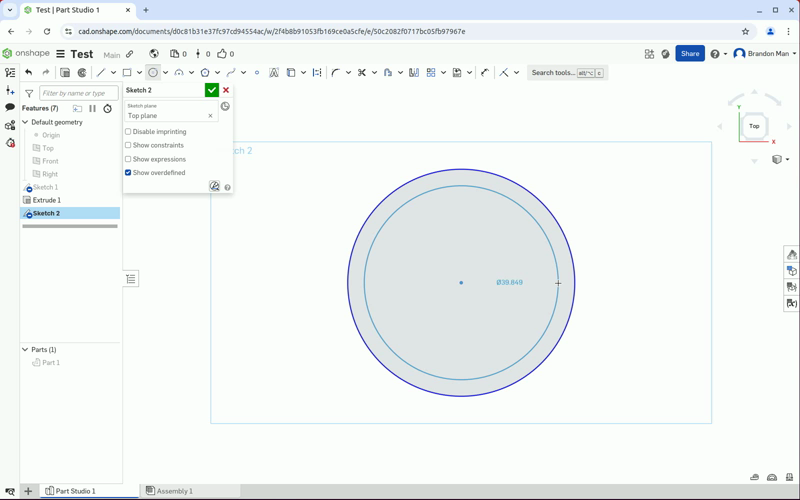
key(esc)
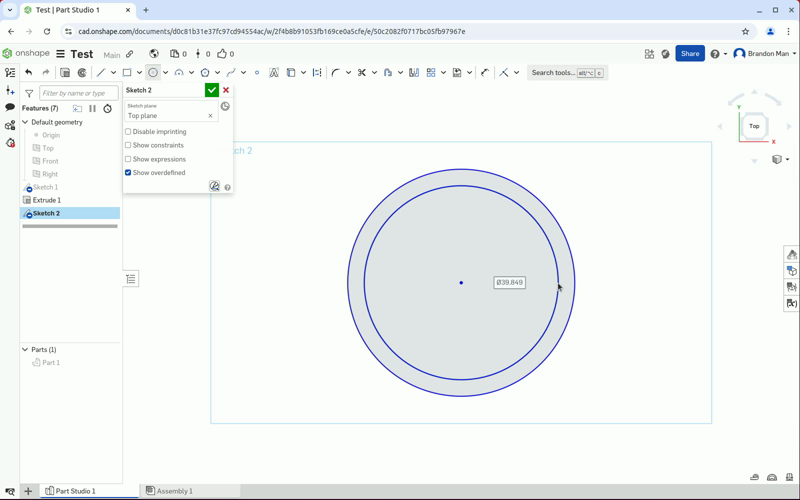
mouse_move(542, 216)
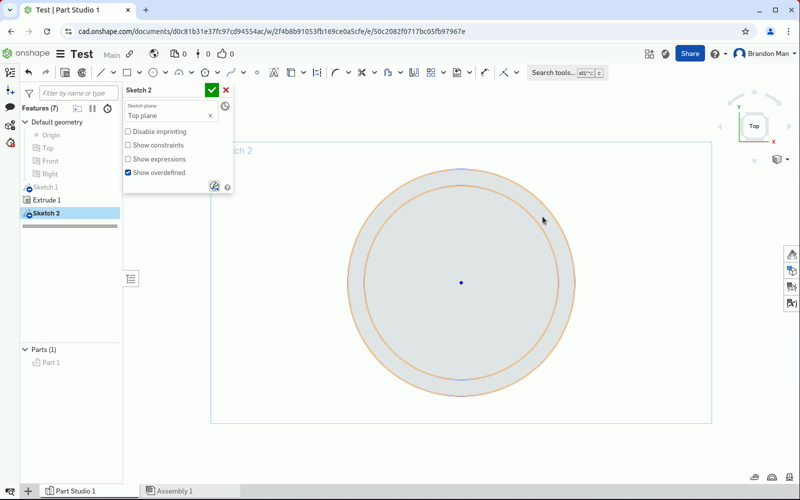
click(542, 216)
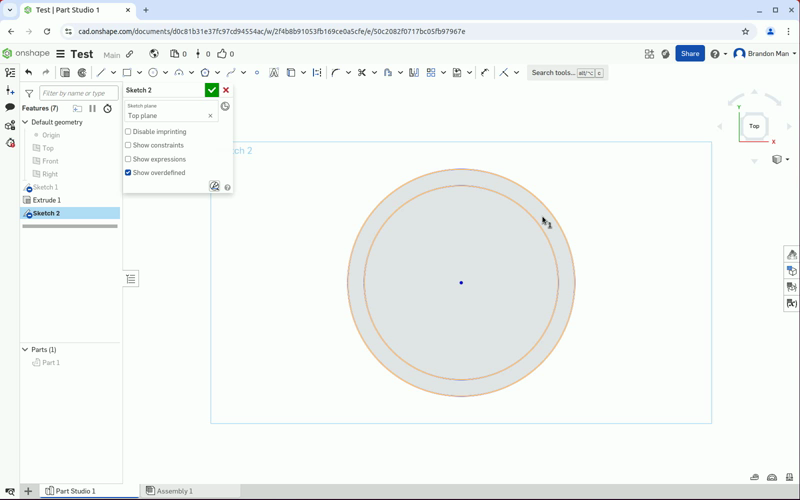
mouse_move(73, 352)
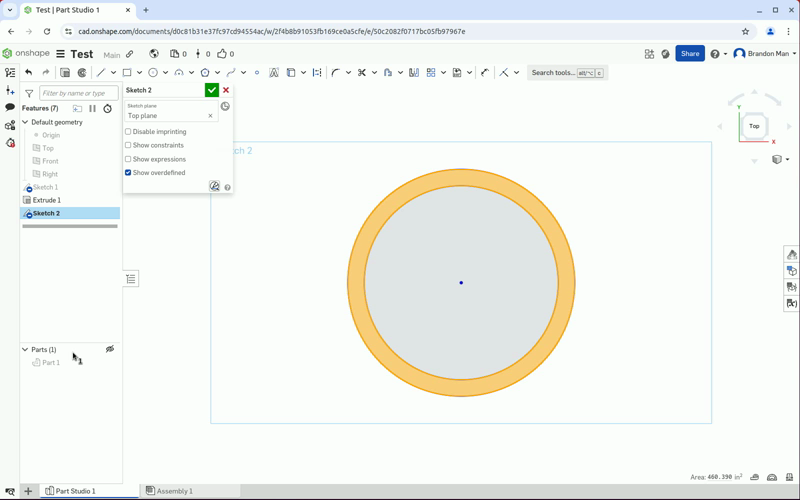
key(shift+y)
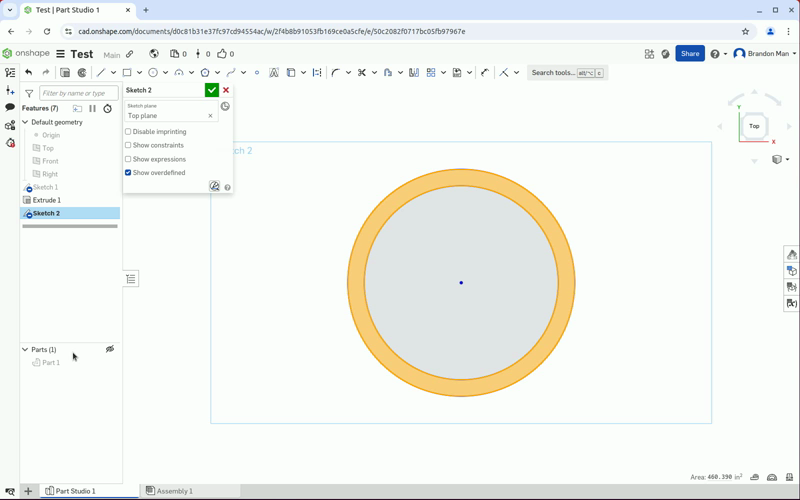
key(shift+e)
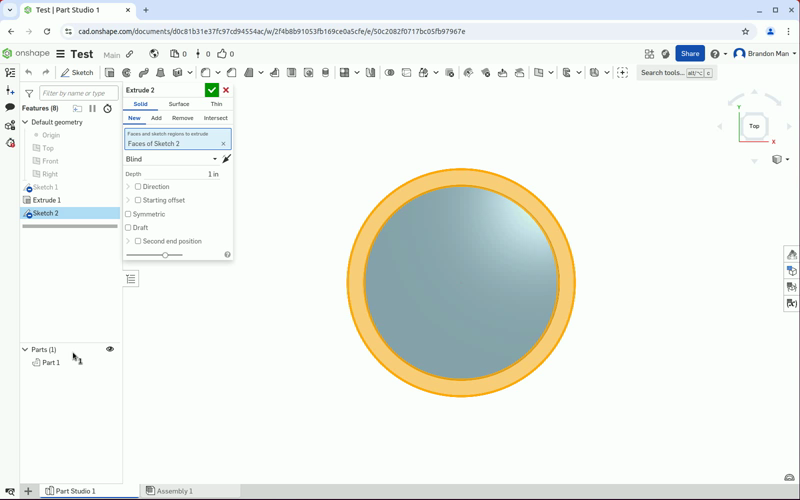
mouse_move(143, 106)
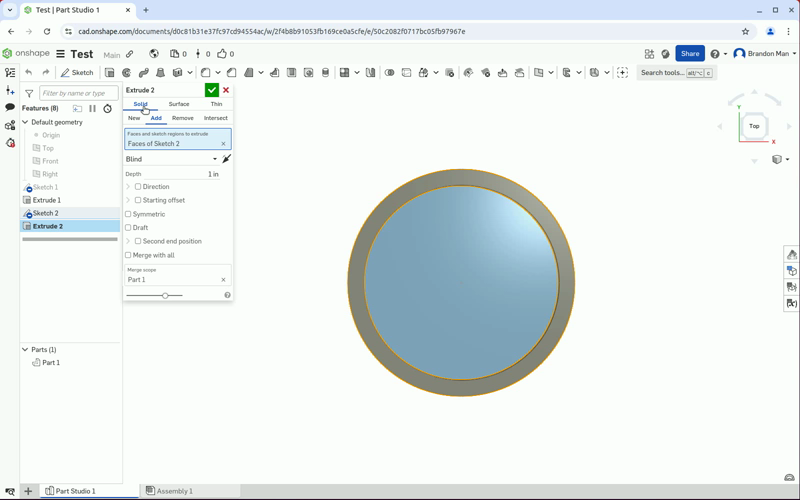
click(143, 106)
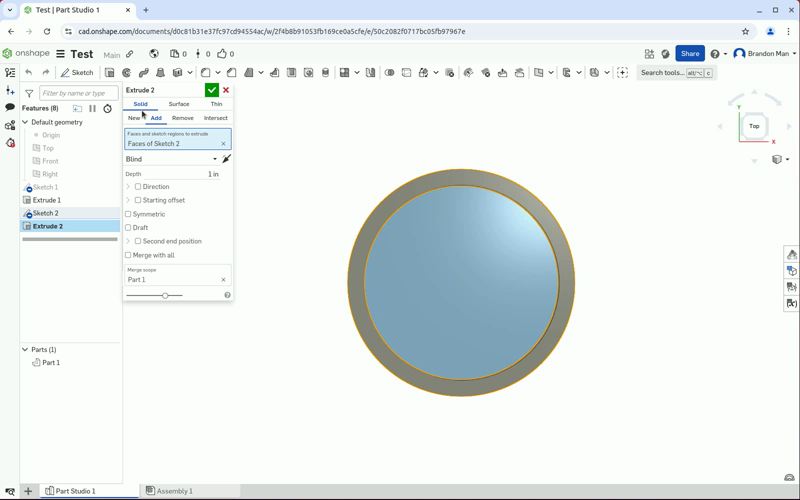
mouse_move(137, 120)
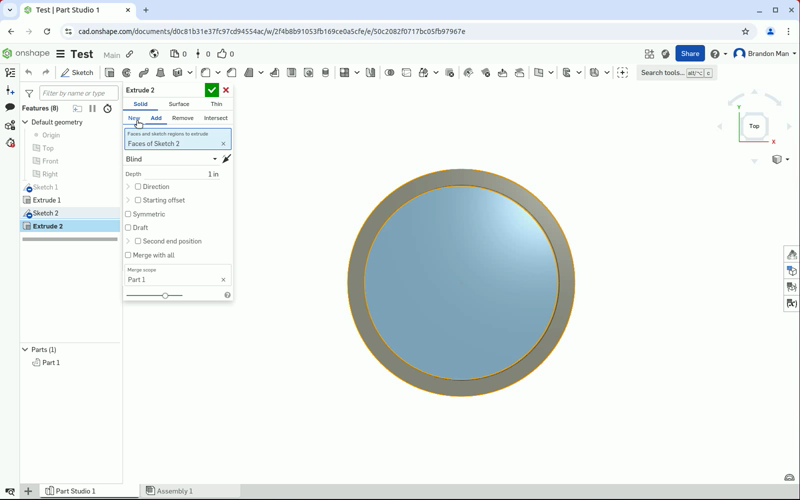
click(137, 120)
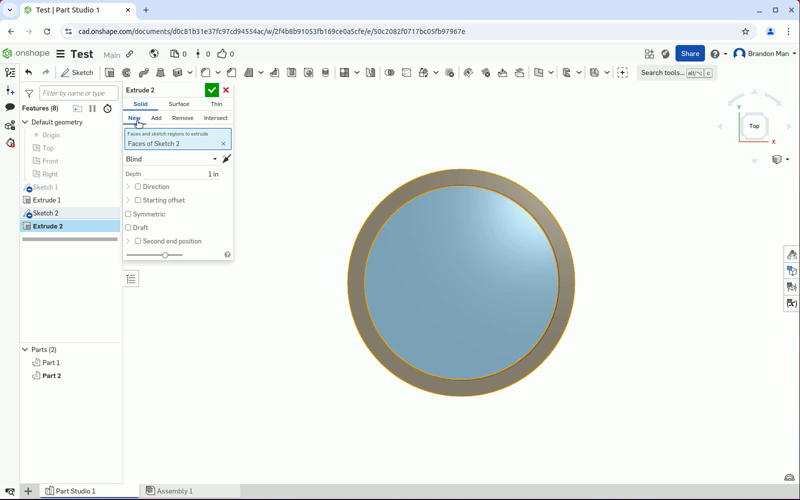
key(tab, 4)
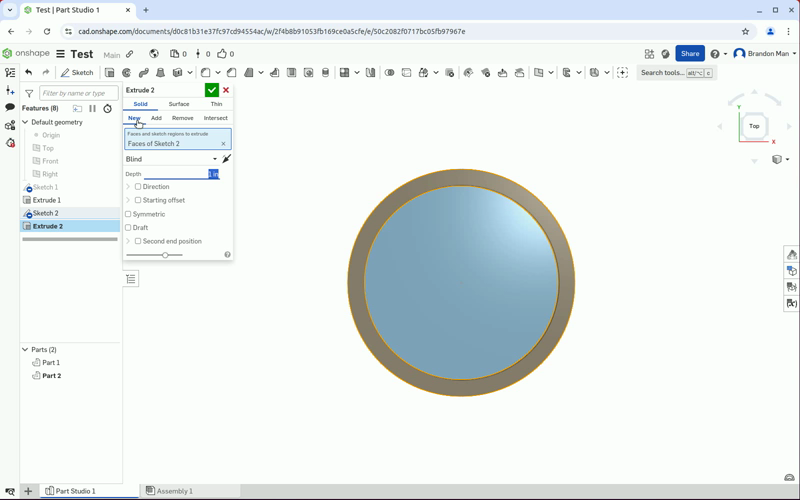
text(19.979)
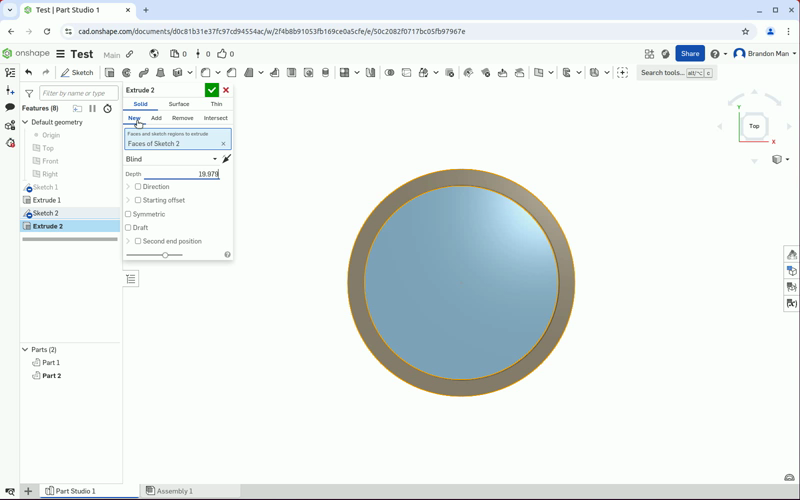
key(enter)
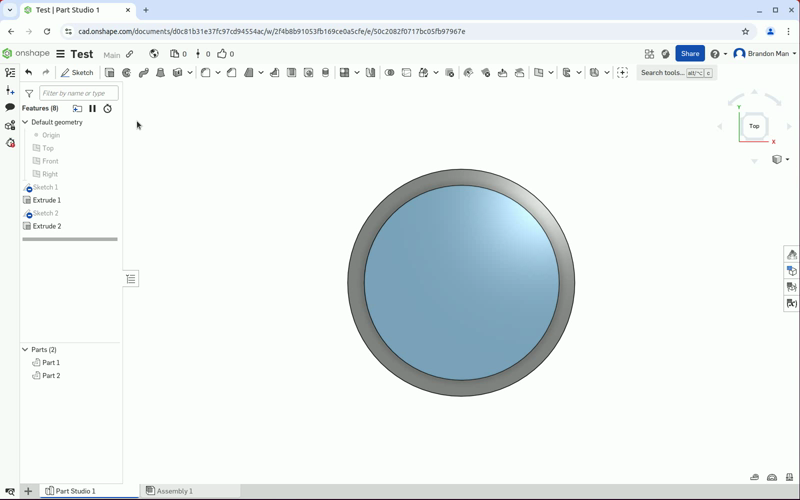
key(shift+h)
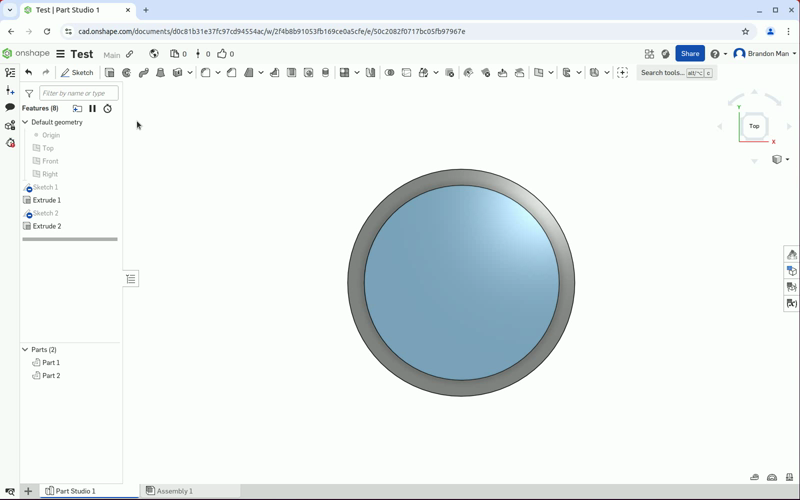
key(shift+h)
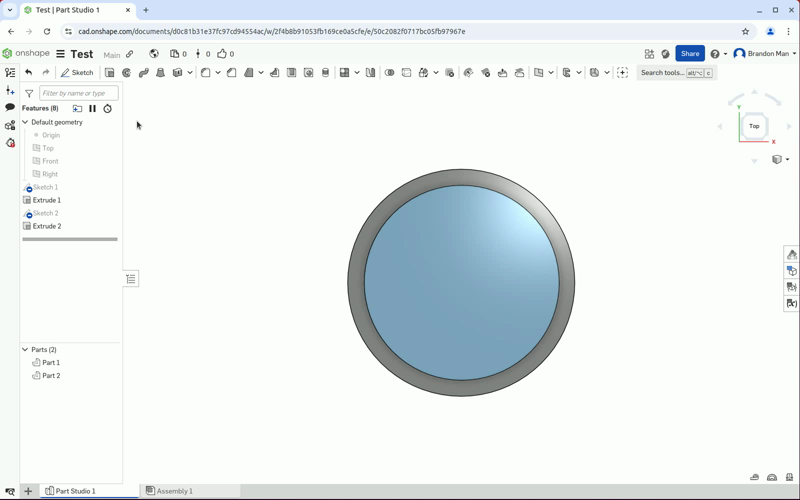
key(shift+7)
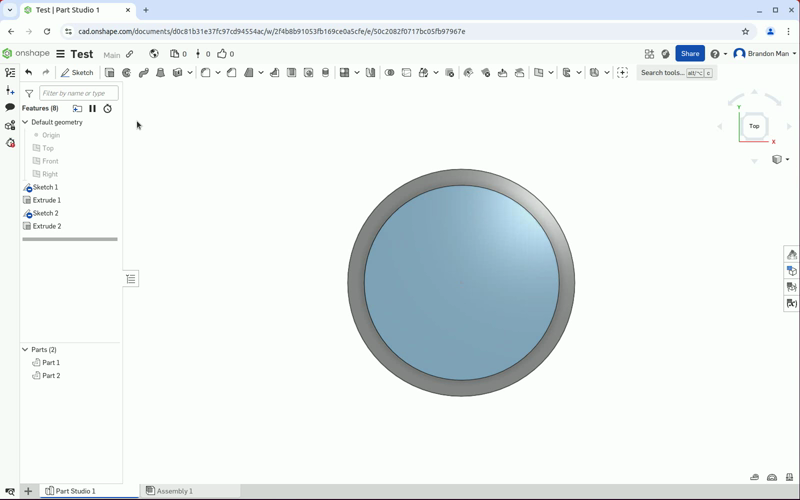
key(up, 3)
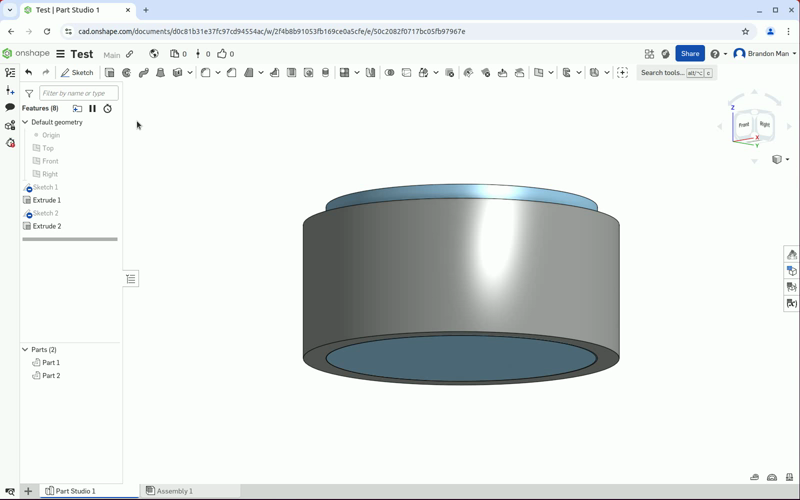
key(left, 3)
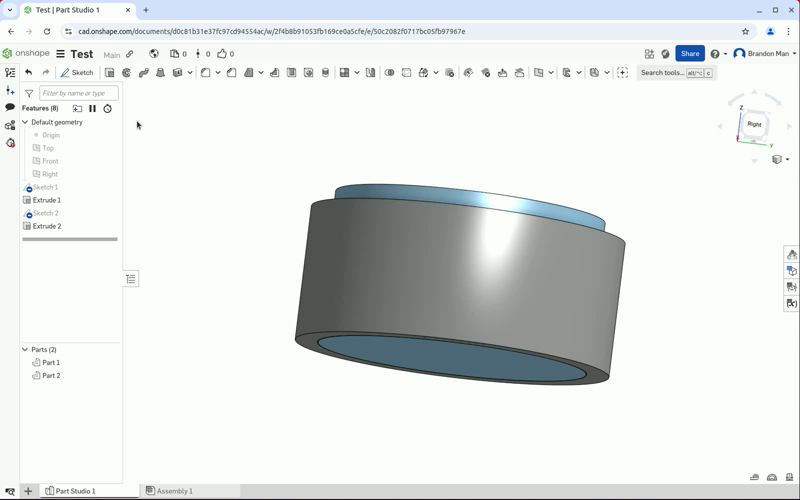
key(right, 3)
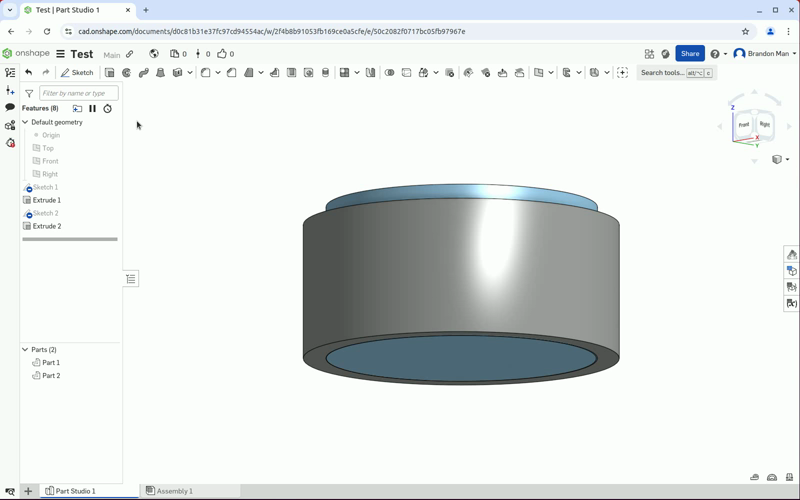
key(down, 3)
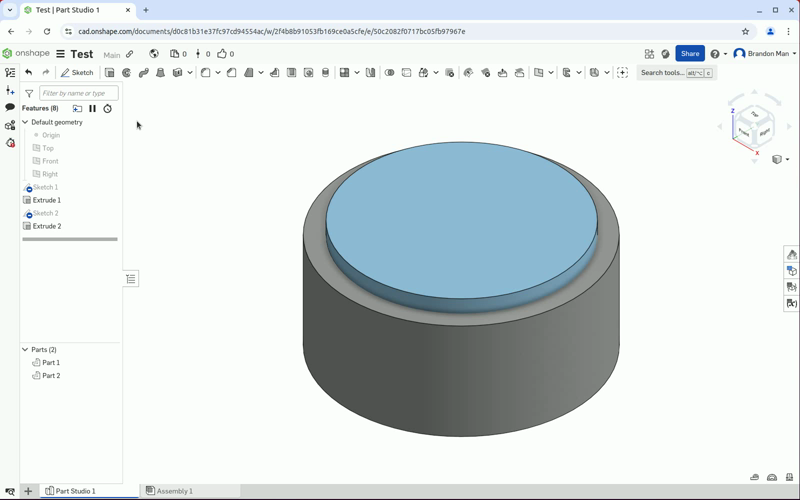
mouse_move(73, 189)
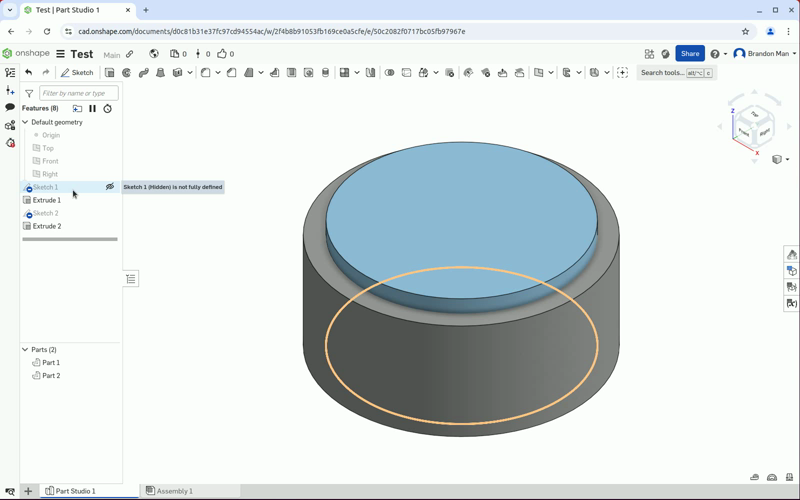
click(73, 189)